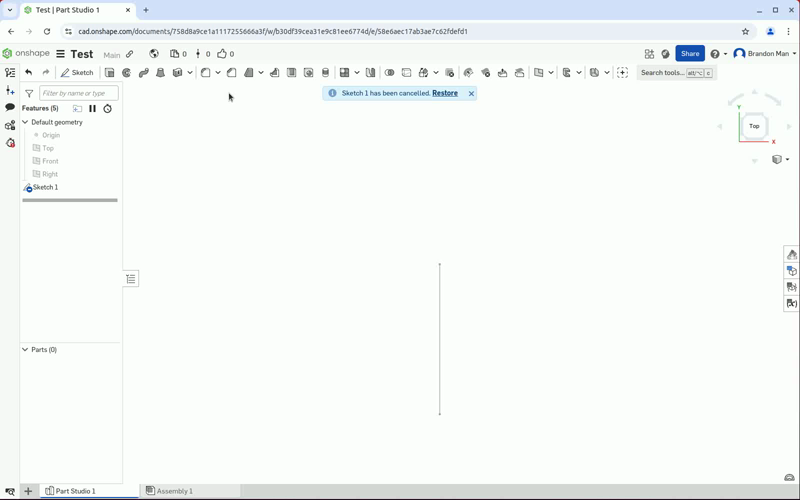
key(shift+h)
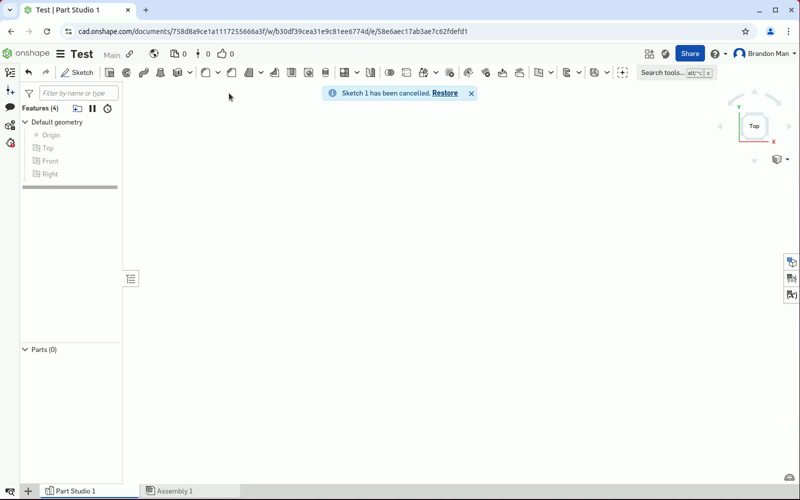
key(shift+s)
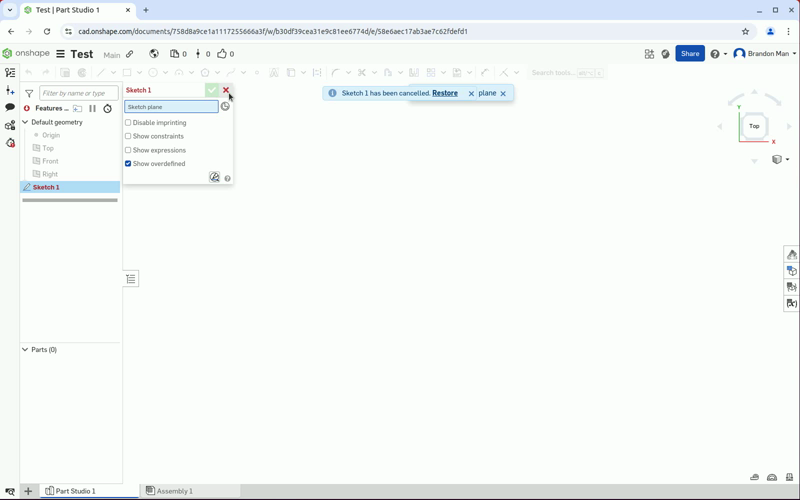
mouse_move(73, 150)
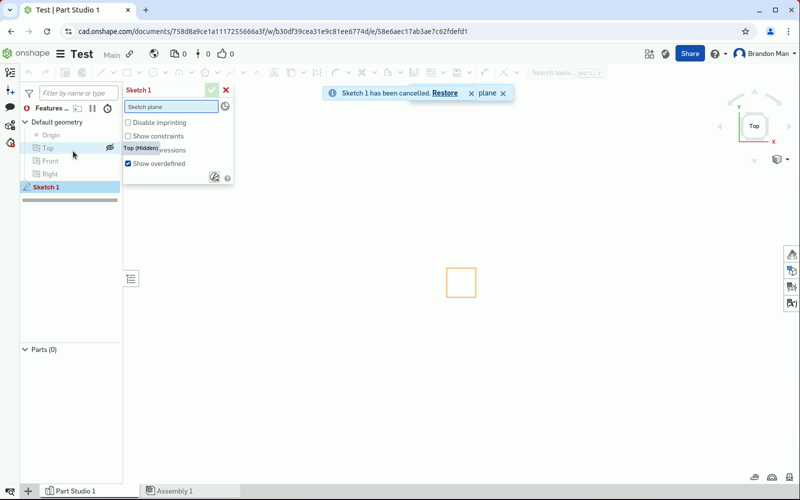
click(73, 150)
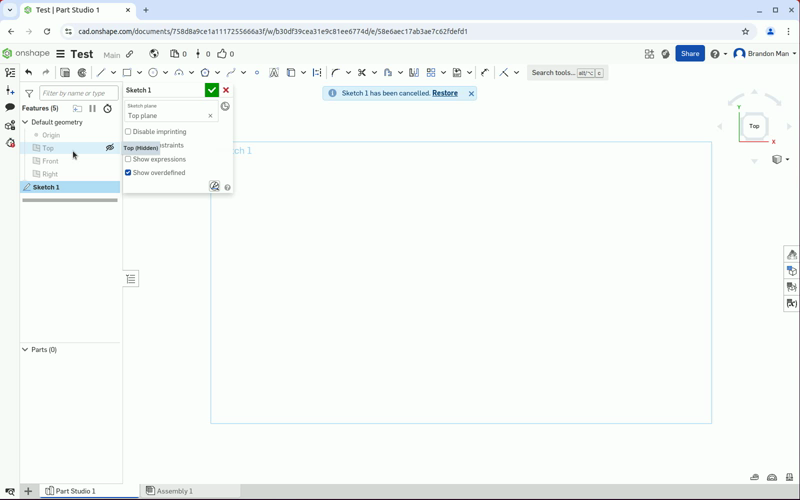
mouse_move(73, 352)
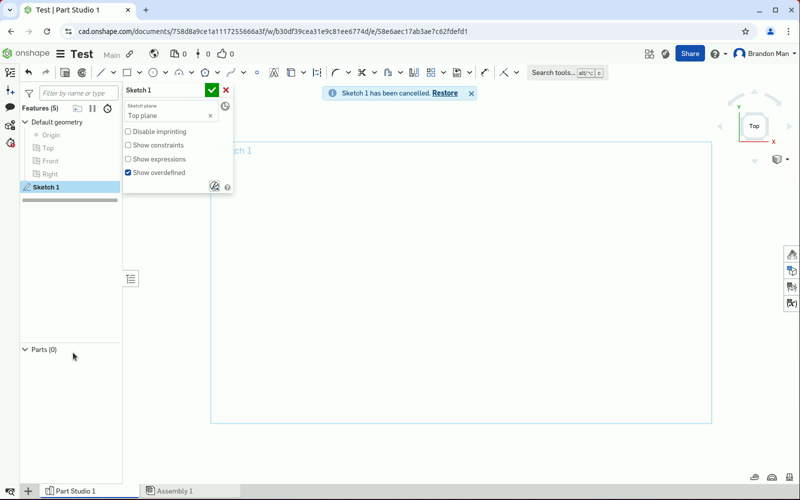
key(y)
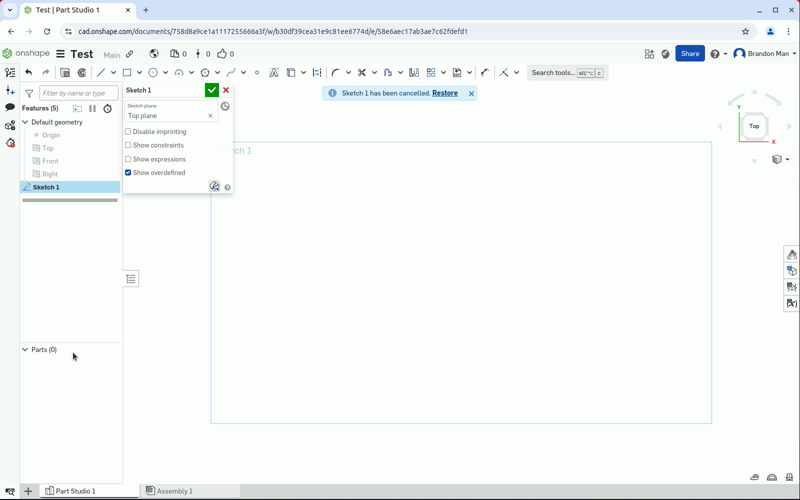
key(c)
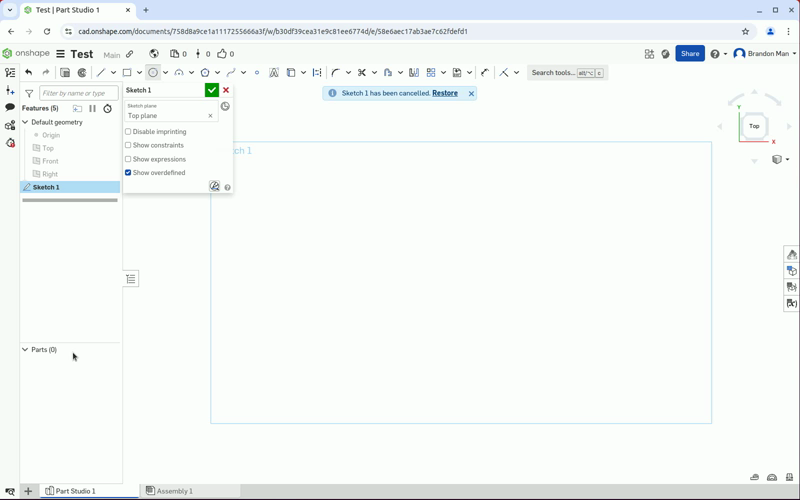
key_down(shift)
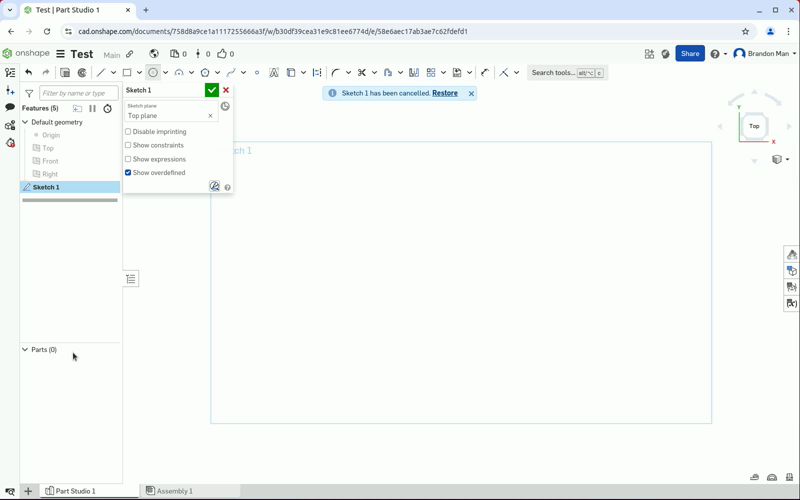
mouse_move(461, 282)
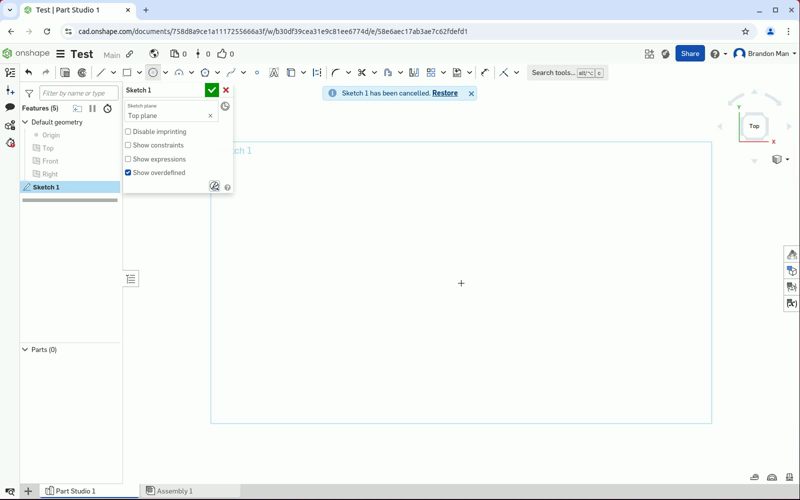
click(461, 282)
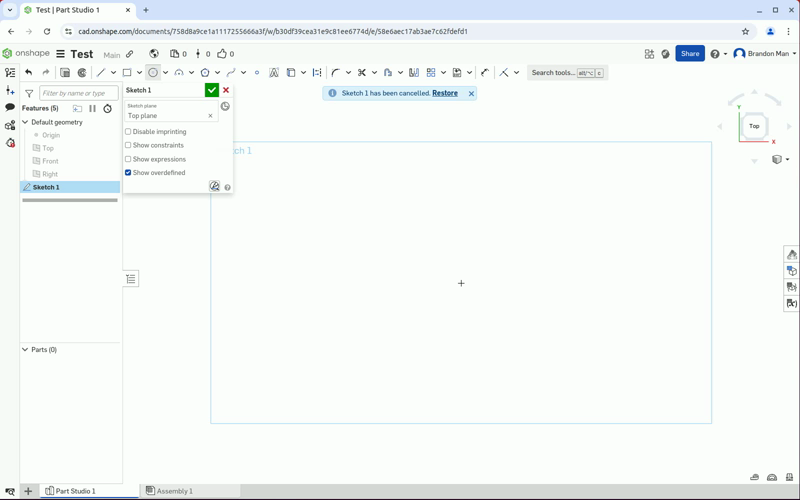
key_up(shift)
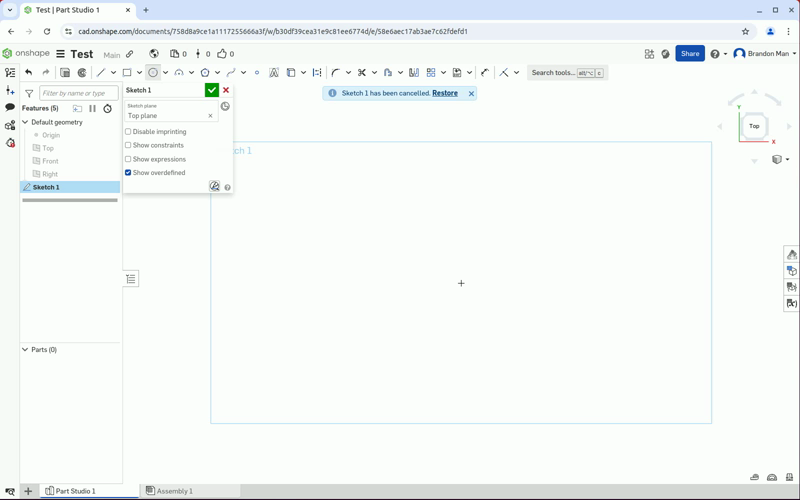
mouse_move(572, 282)
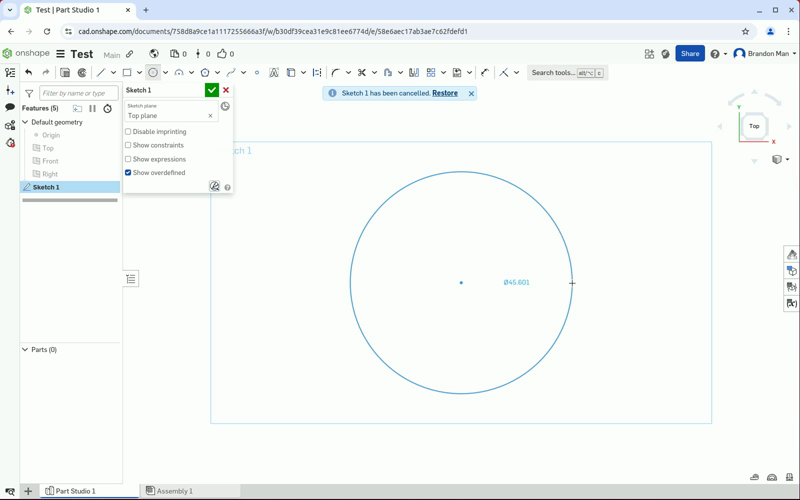
click(572, 282)
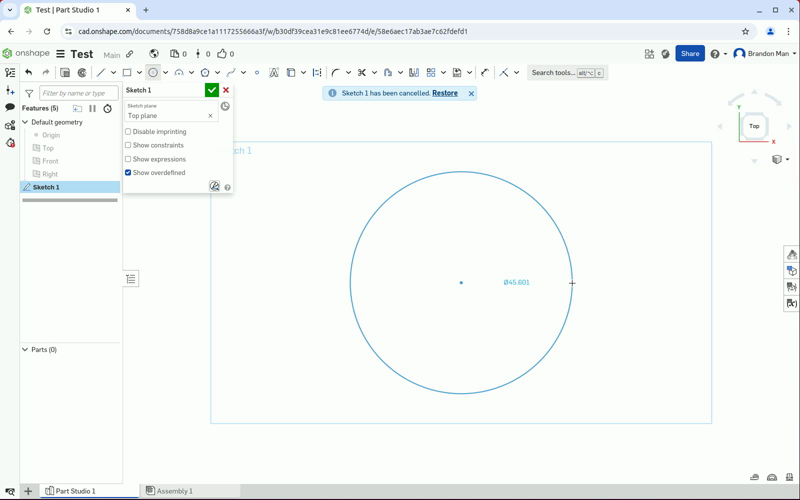
key(esc)
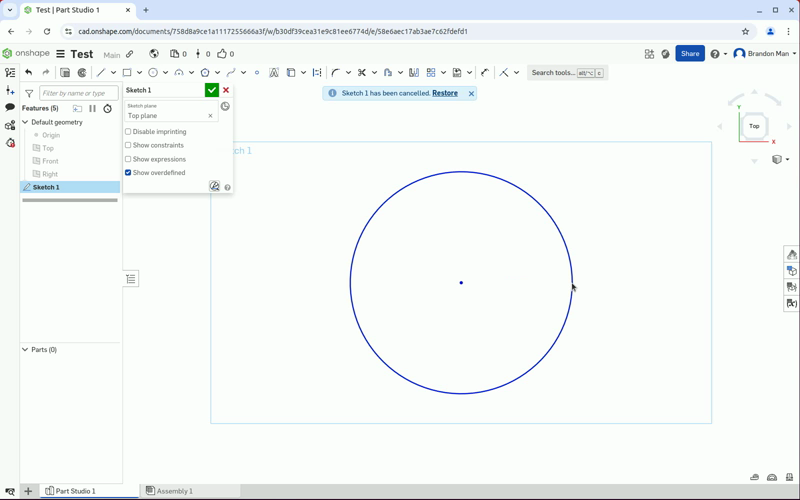
mouse_move(421, 271)
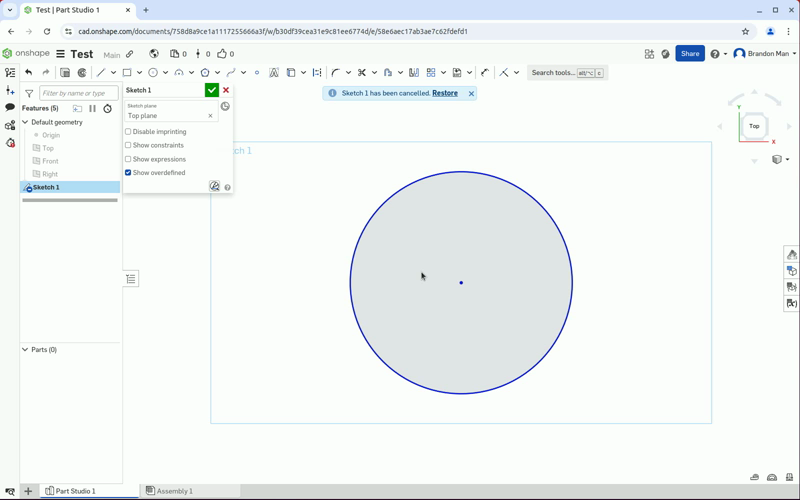
click(421, 271)
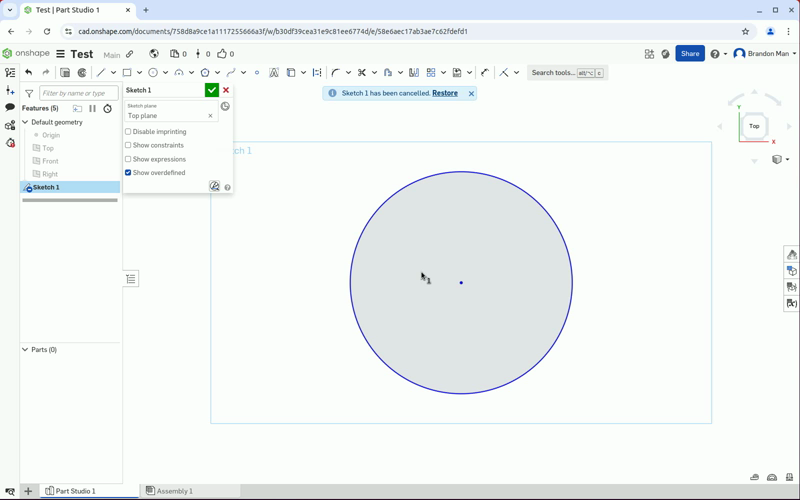
mouse_move(73, 352)
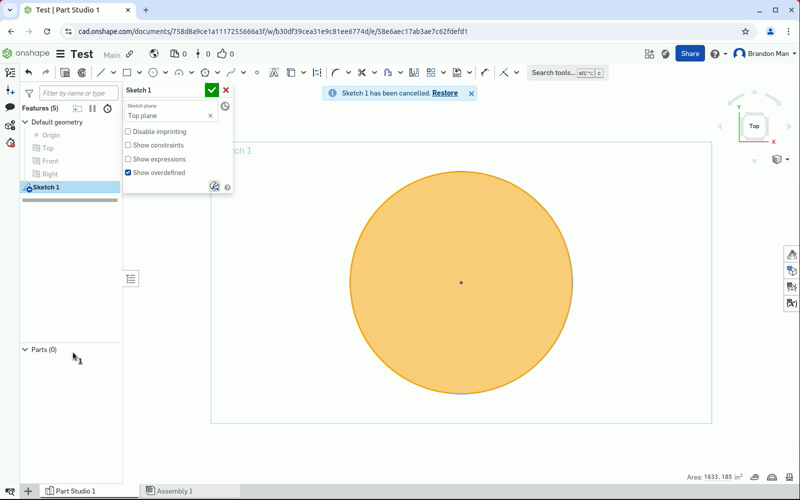
key(shift+y)
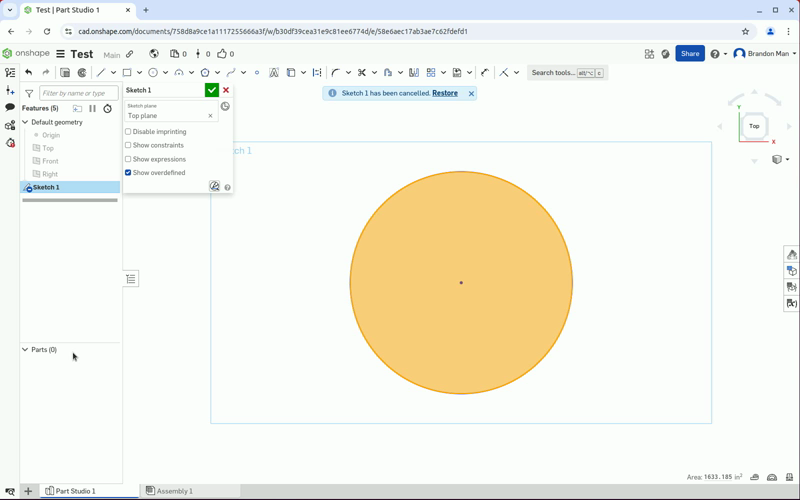
key(shift+e)
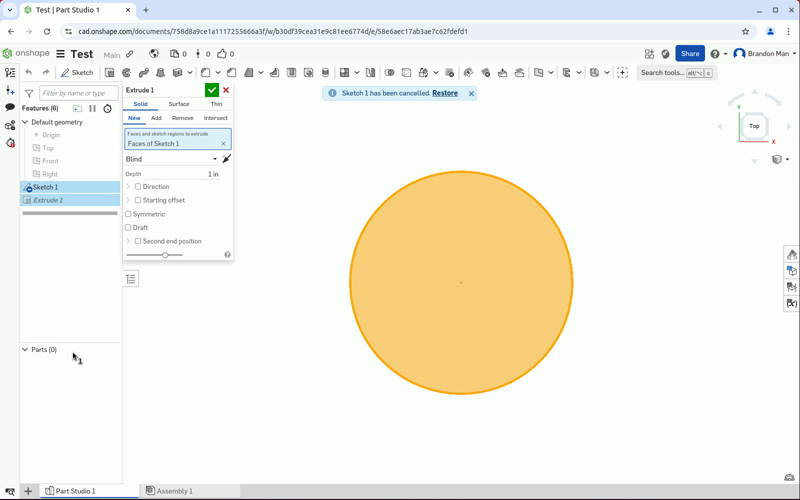
mouse_move(143, 106)
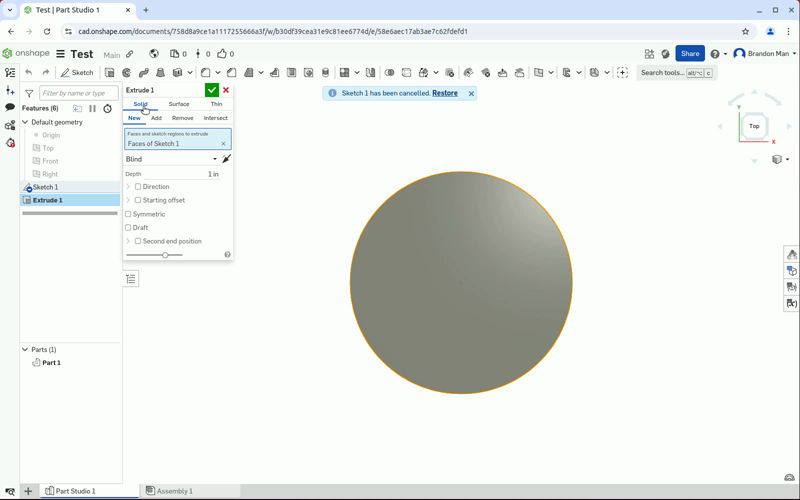
click(143, 106)
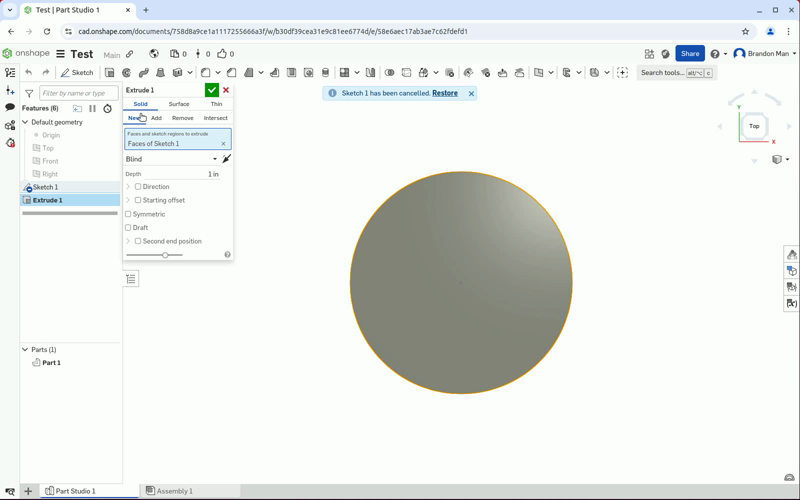
mouse_move(137, 120)
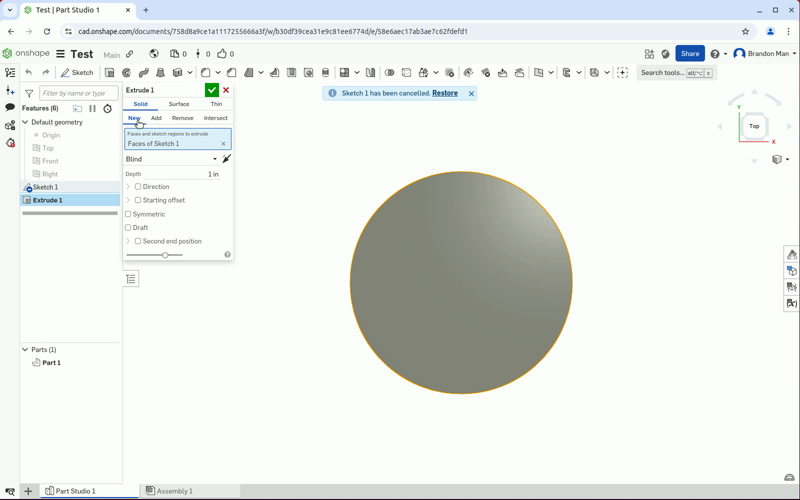
click(137, 120)
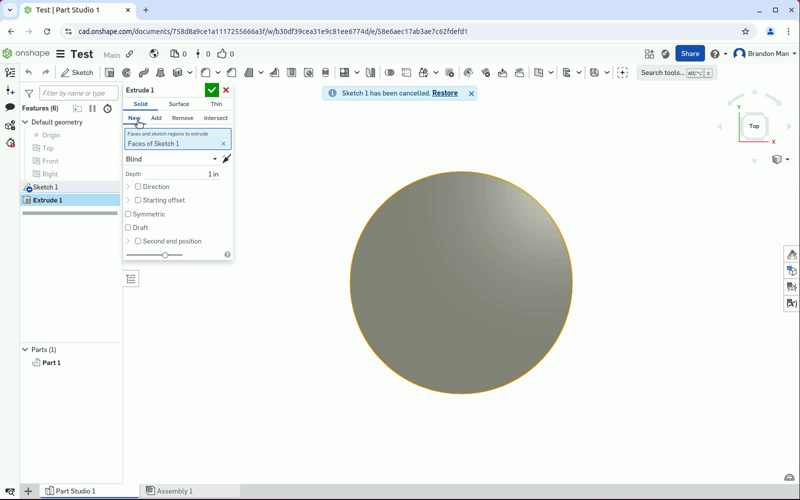
key(tab, 4)
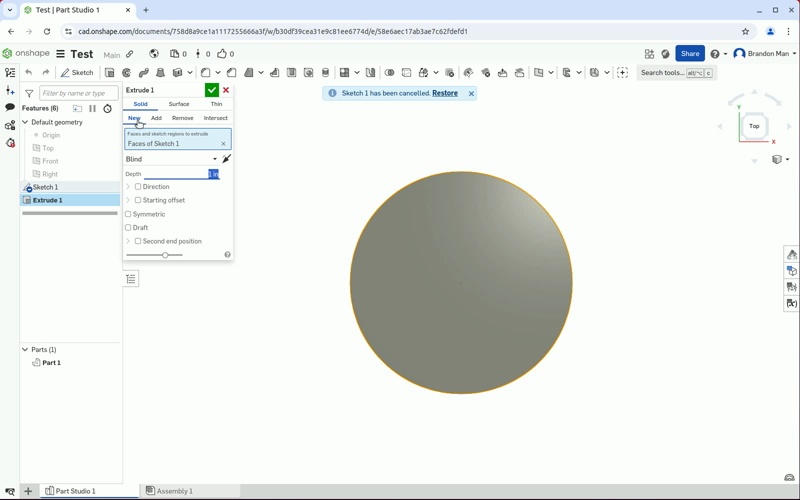
text(6.258)
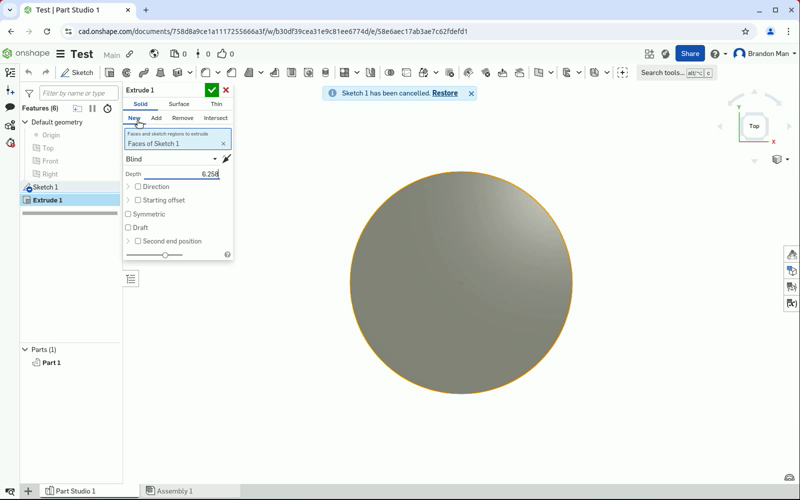
key(enter)
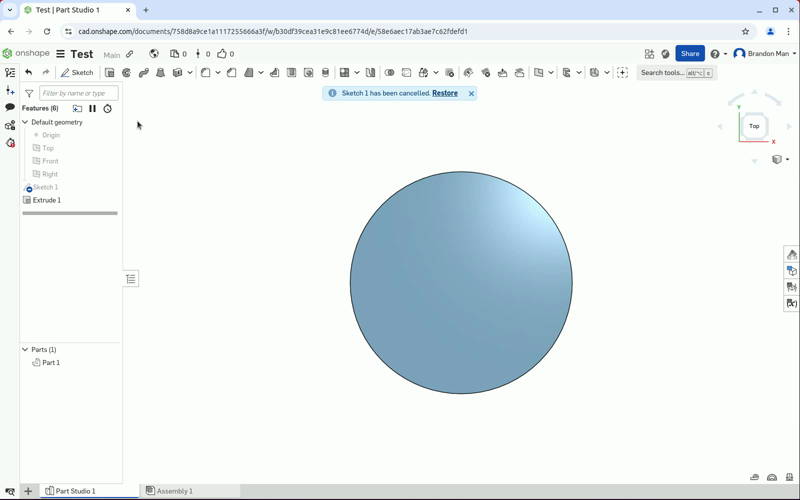
key(shift+h)
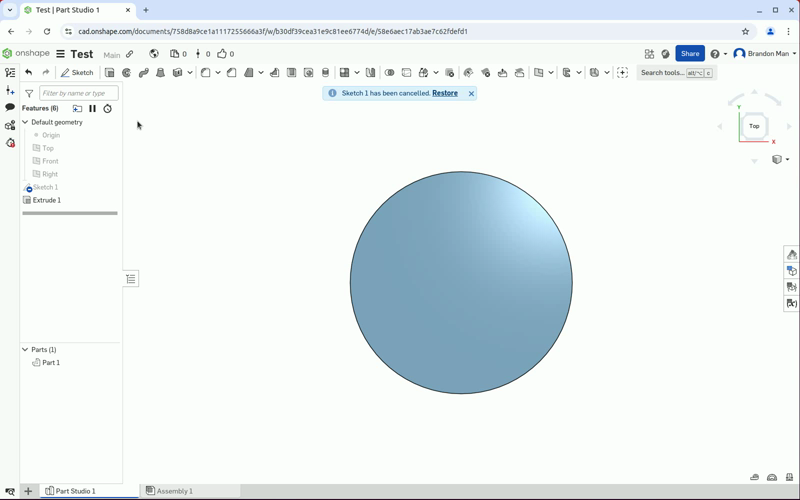
key(shift+h)
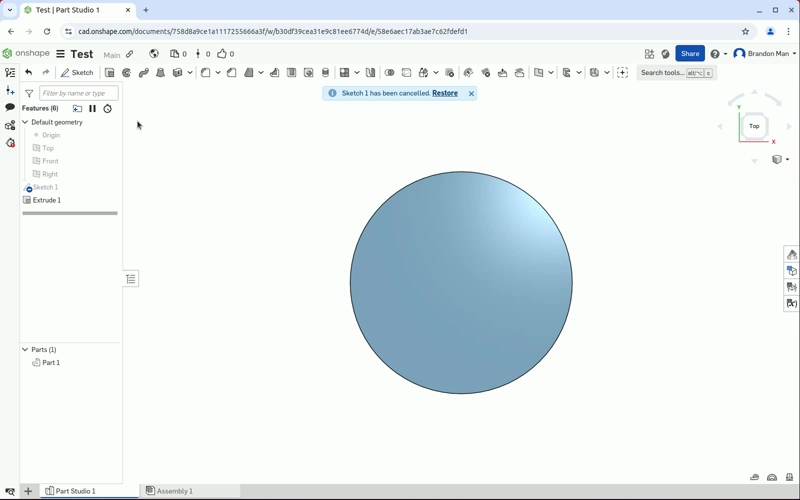
mouse_move(73, 189)
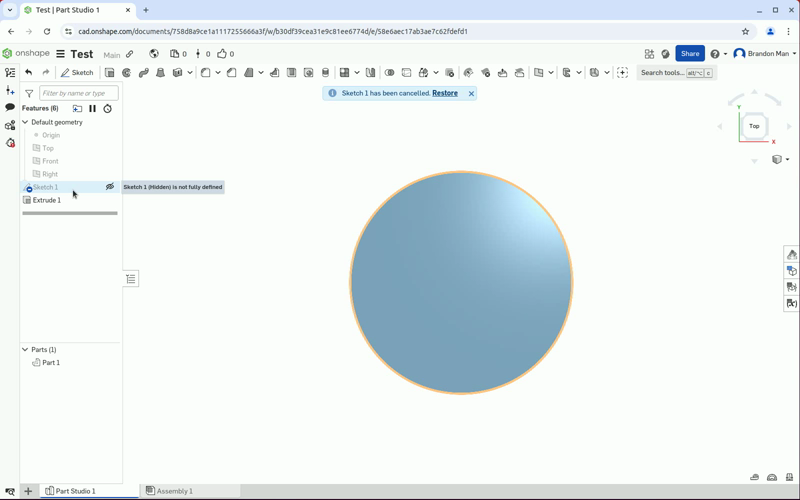
click(73, 189)
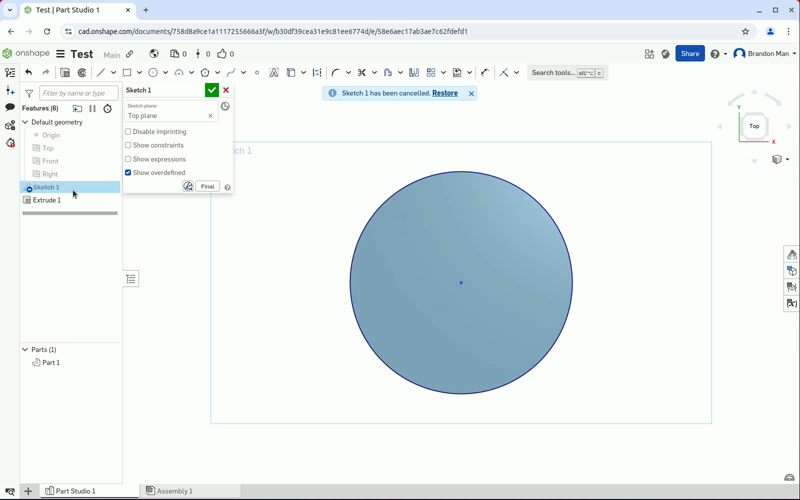
mouse_move(229, 92)
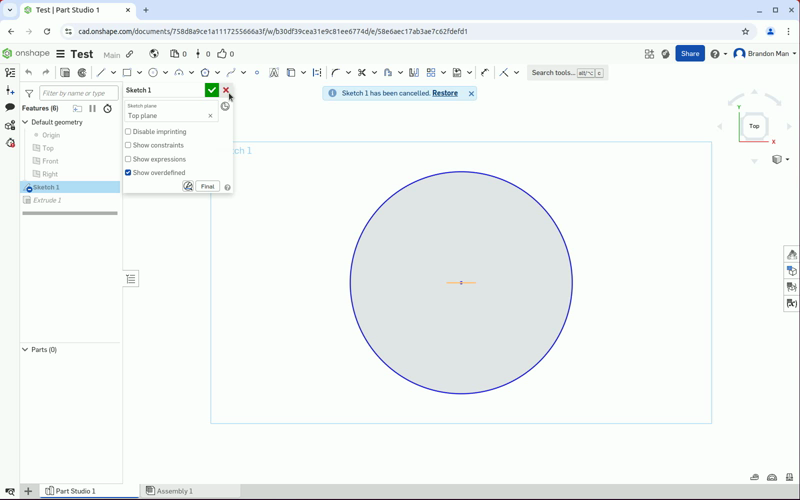
click(229, 92)
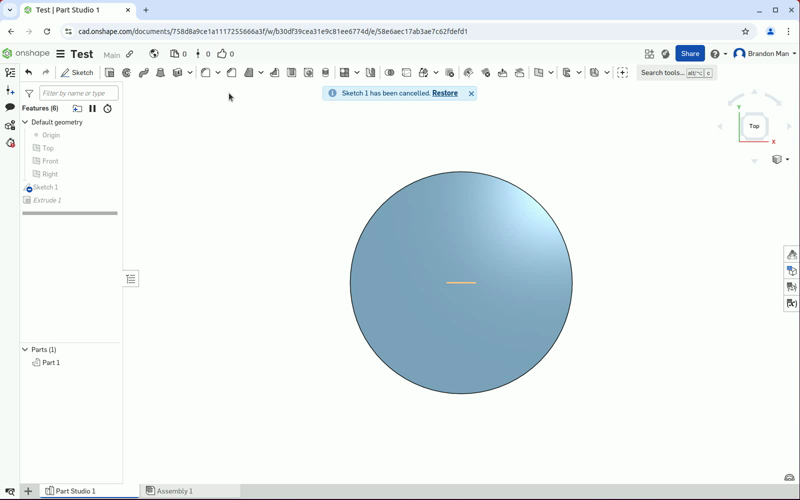
mouse_move(541, 75)
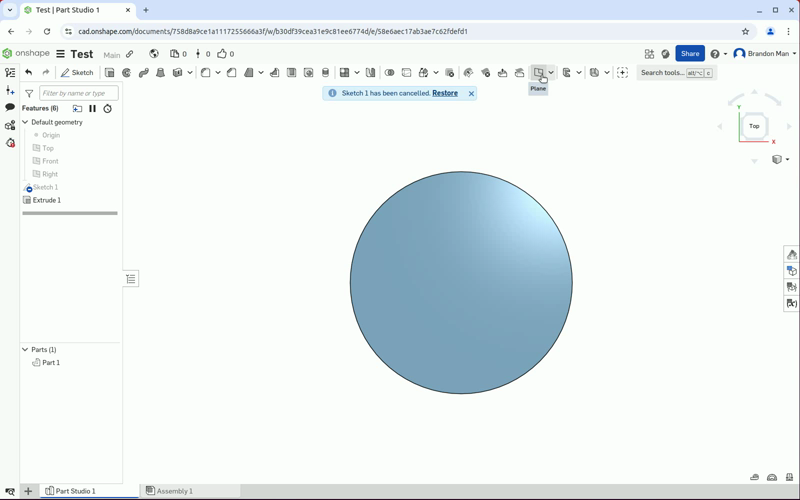
click(541, 75)
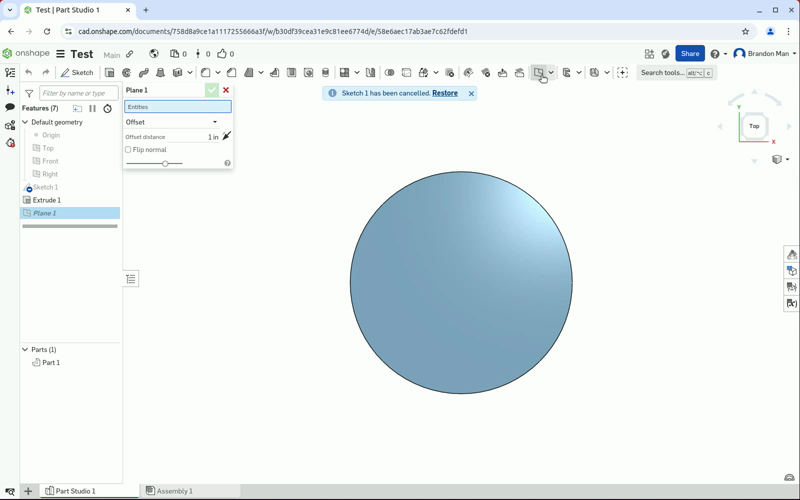
mouse_move(73, 150)
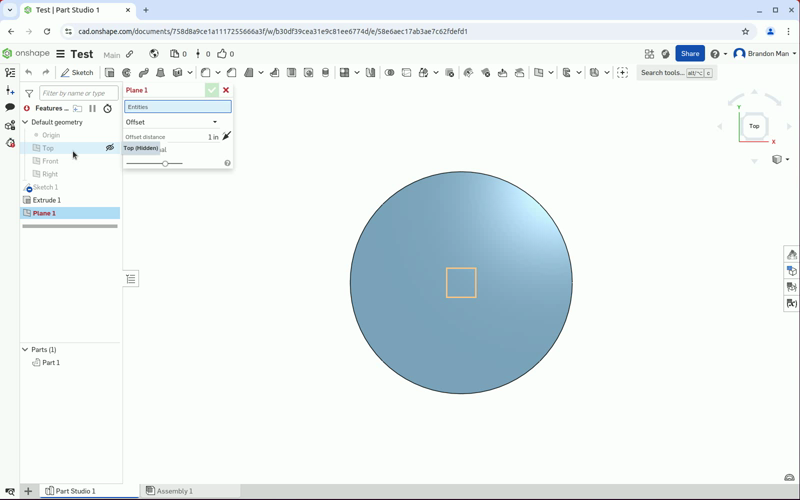
click(73, 150)
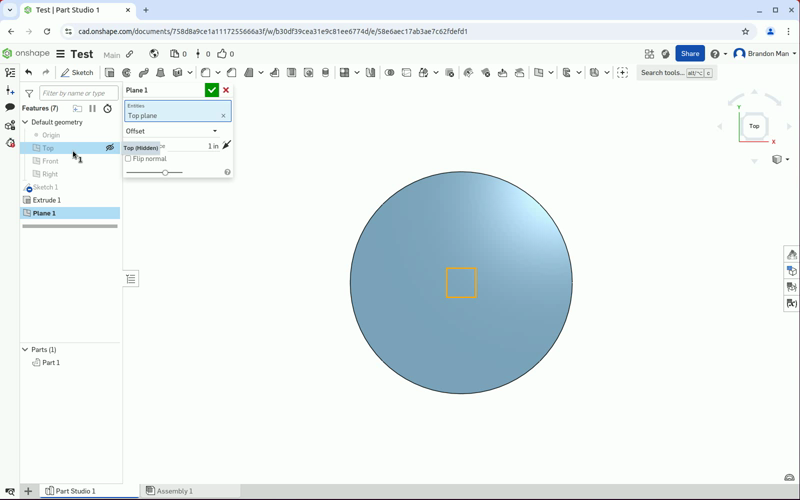
key(tab, 2)
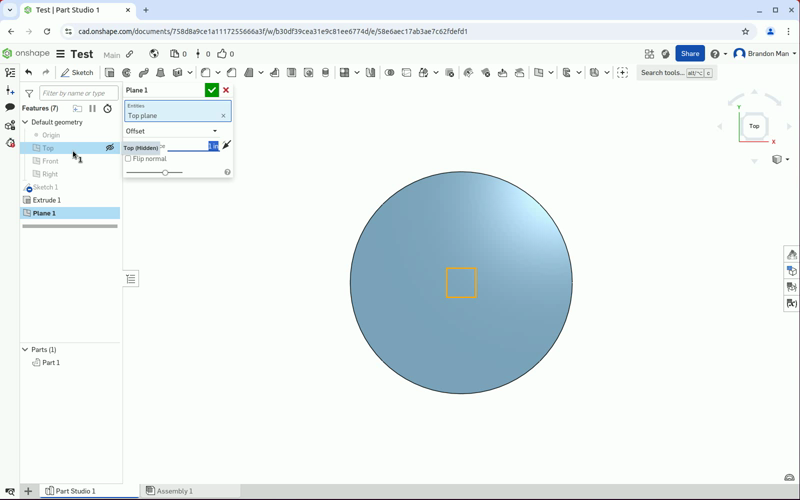
text(6.255)
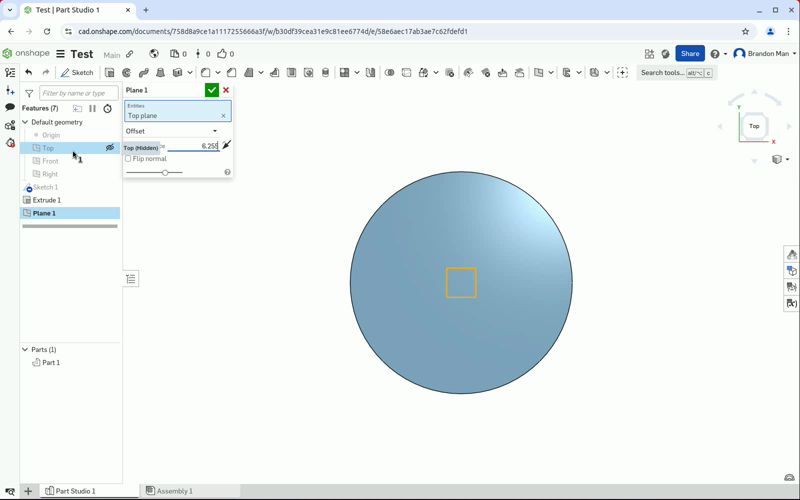
key(enter, 2)
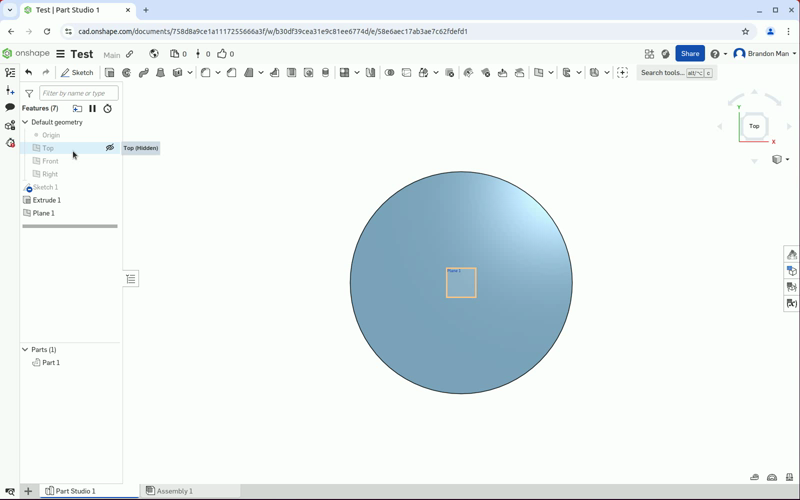
key(shift+s)
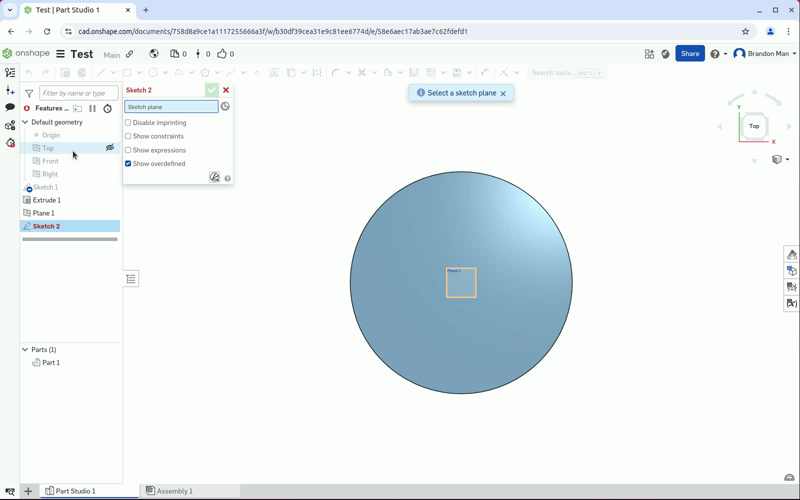
mouse_move(73, 215)
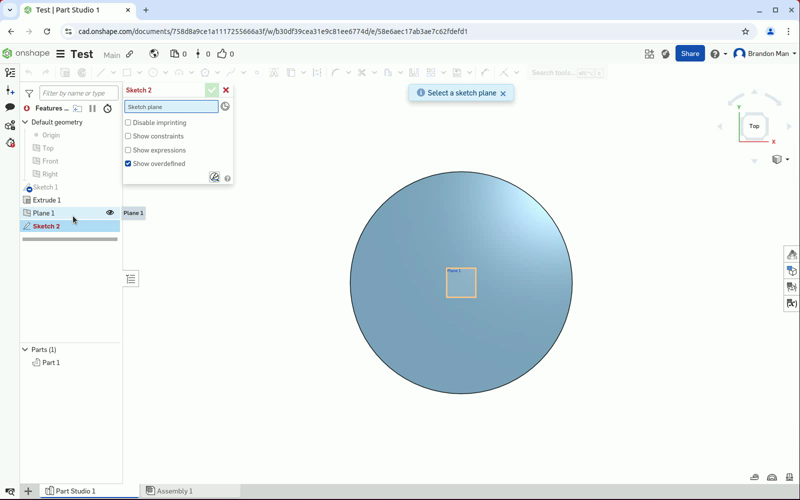
click(73, 215)
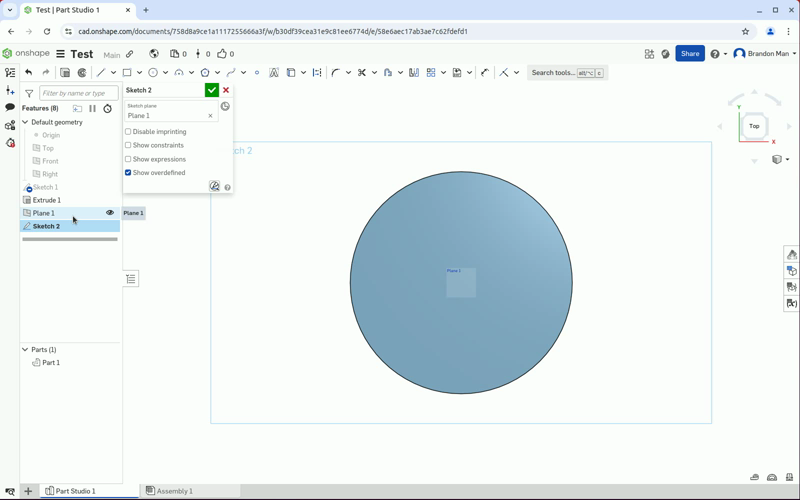
mouse_move(73, 352)
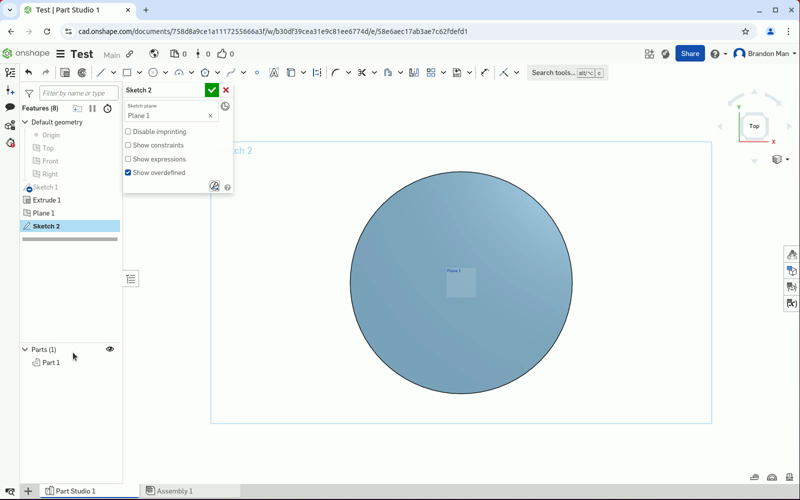
key(y)
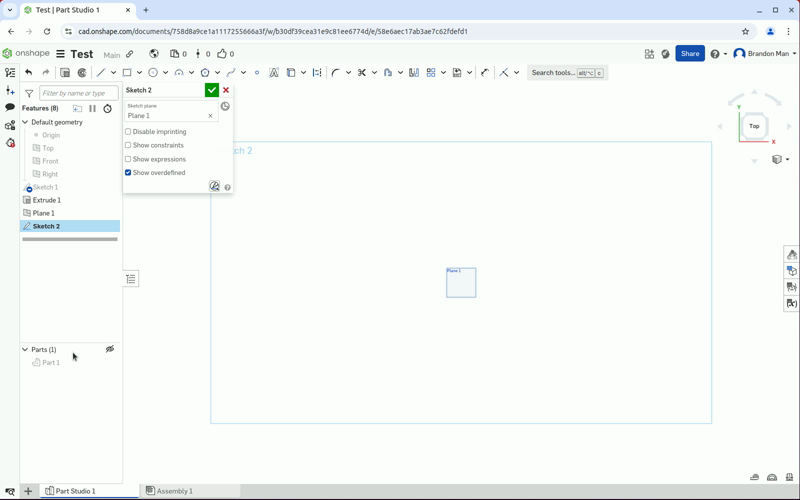
key(c)
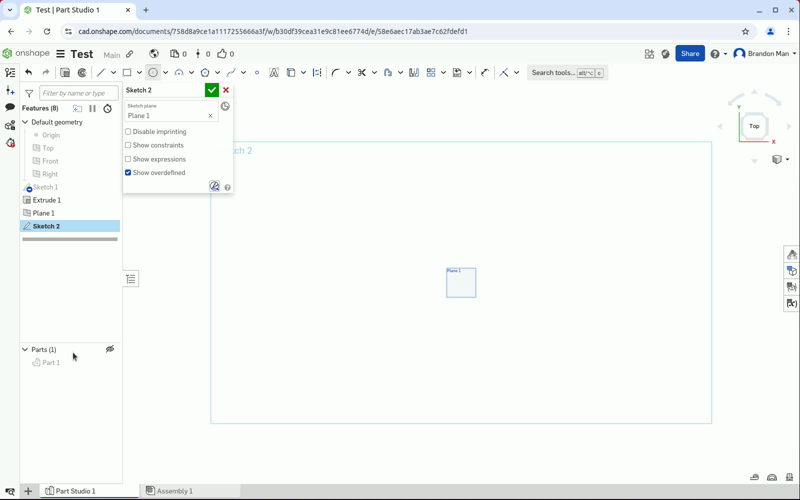
key_down(shift)
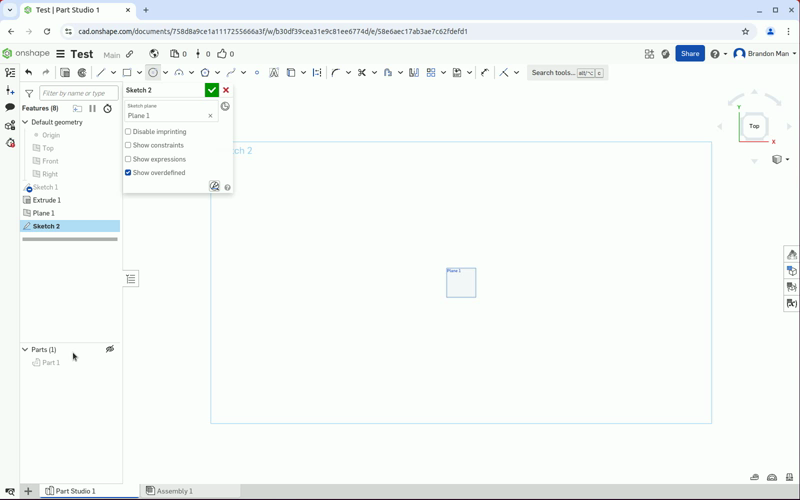
mouse_move(461, 282)
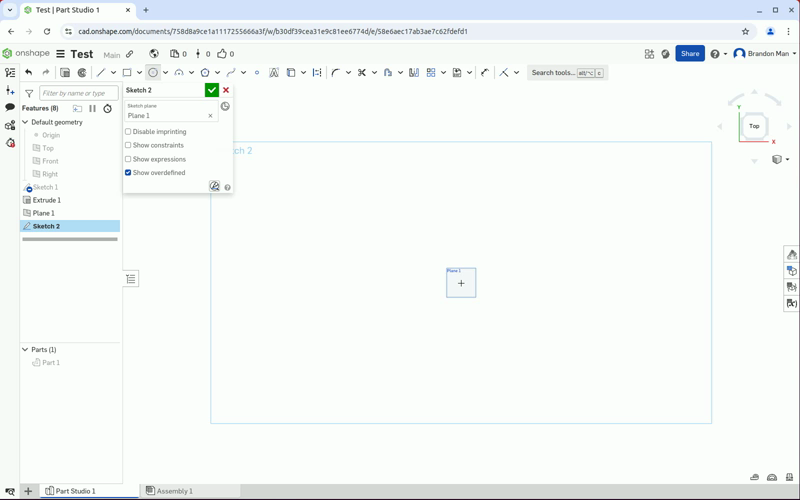
click(461, 282)
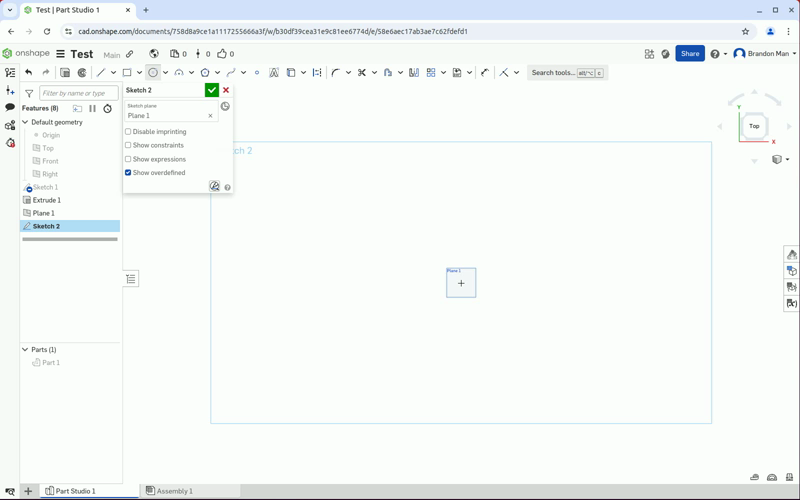
key_up(shift)
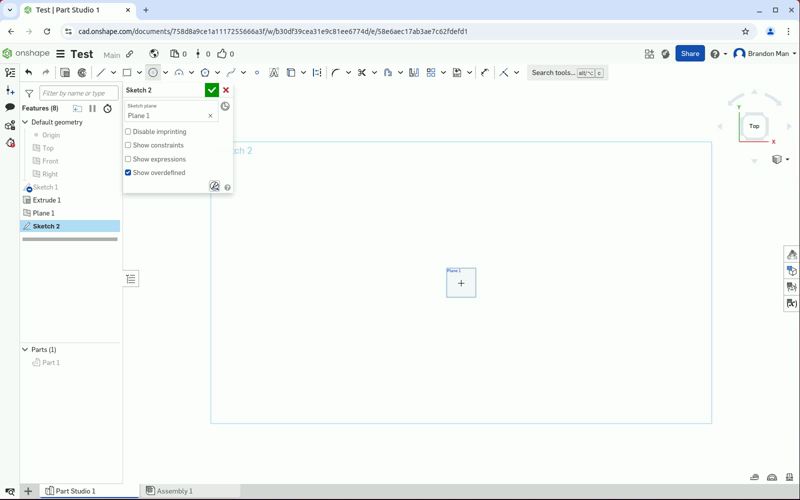
mouse_move(559, 282)
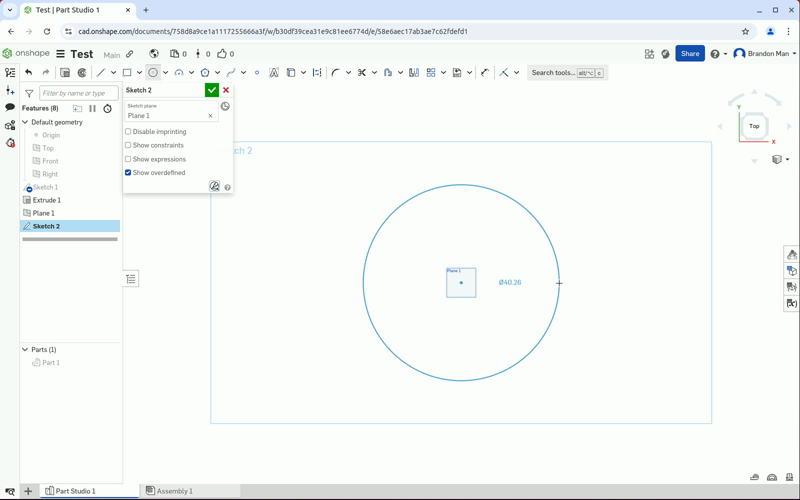
click(559, 282)
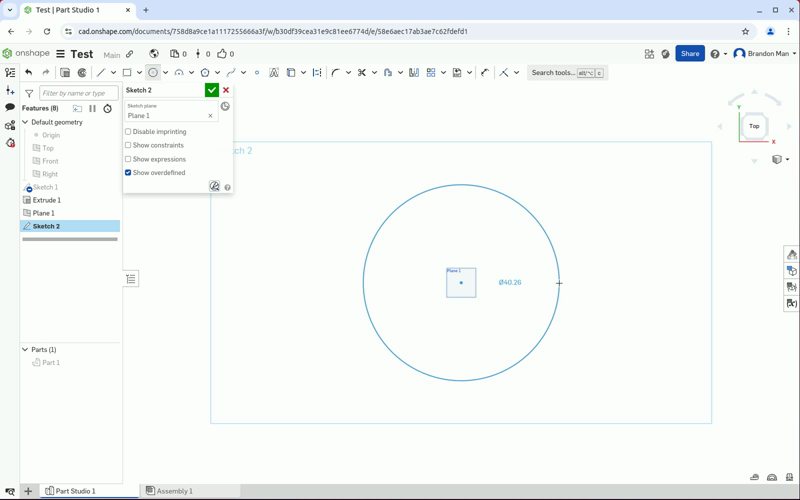
key(esc)
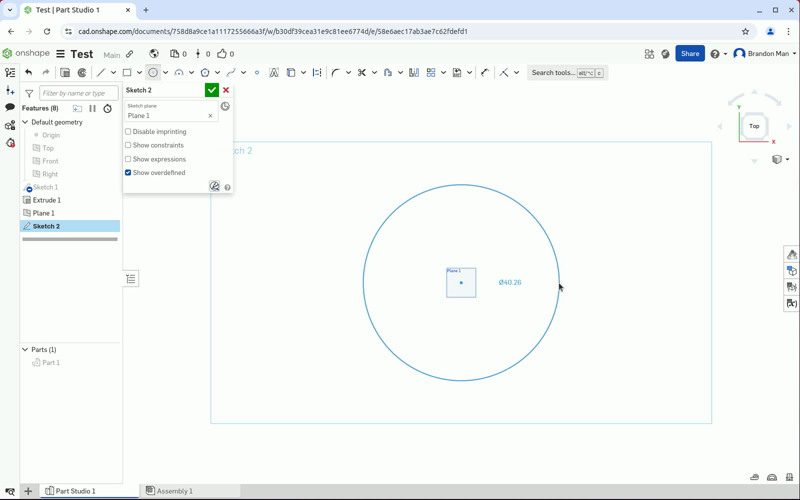
mouse_move(464, 252)
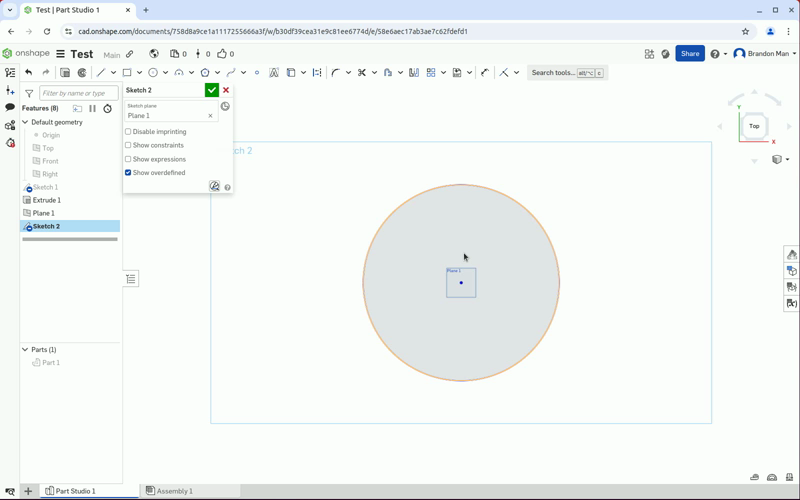
click(464, 252)
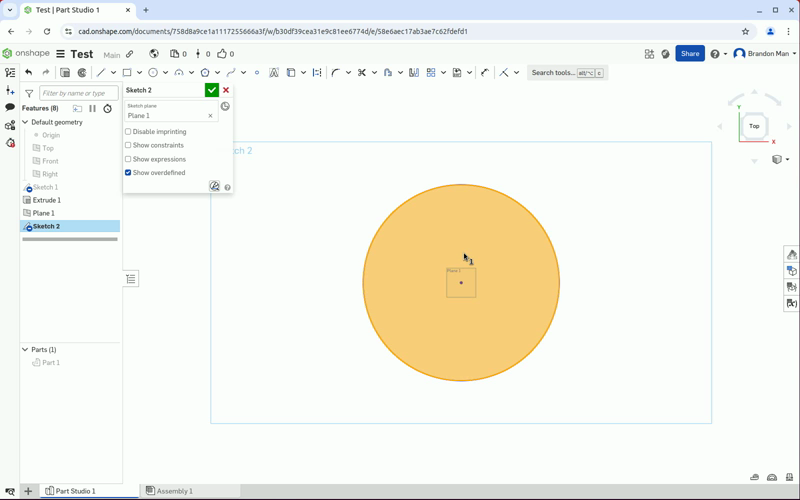
mouse_move(73, 352)
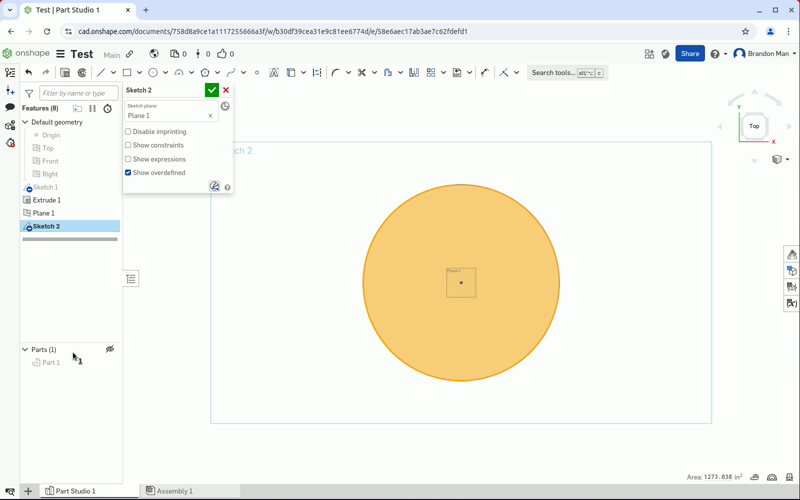
key(shift+y)
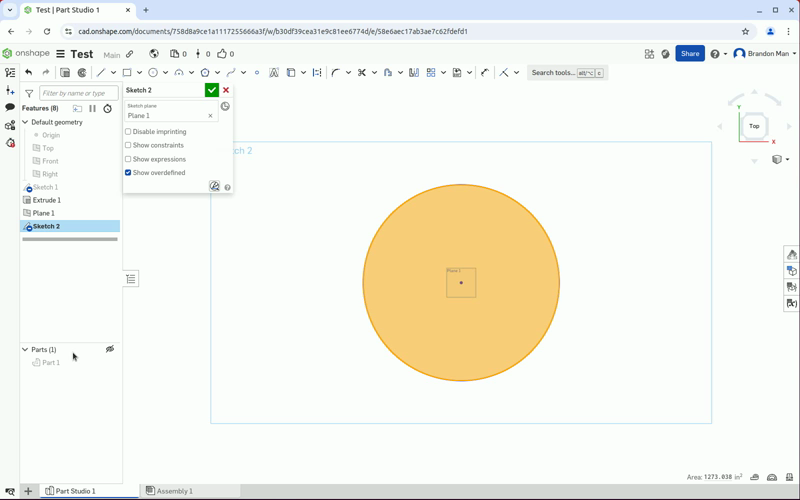
key(shift+e)
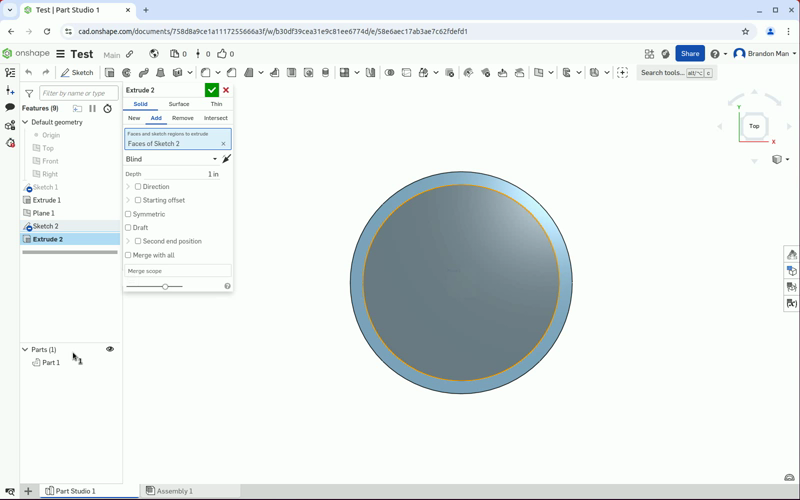
mouse_move(143, 106)
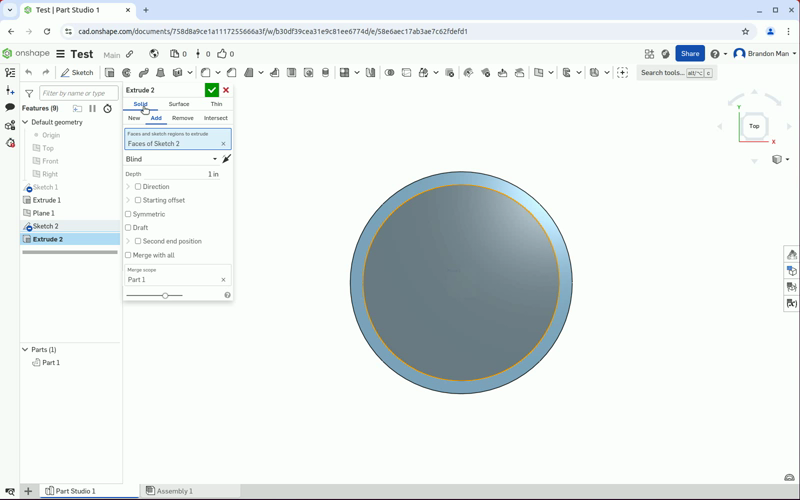
click(143, 106)
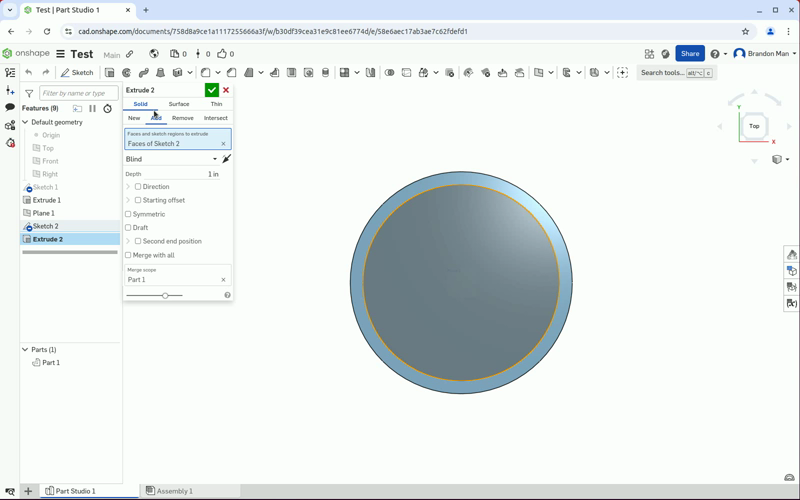
mouse_move(186, 120)
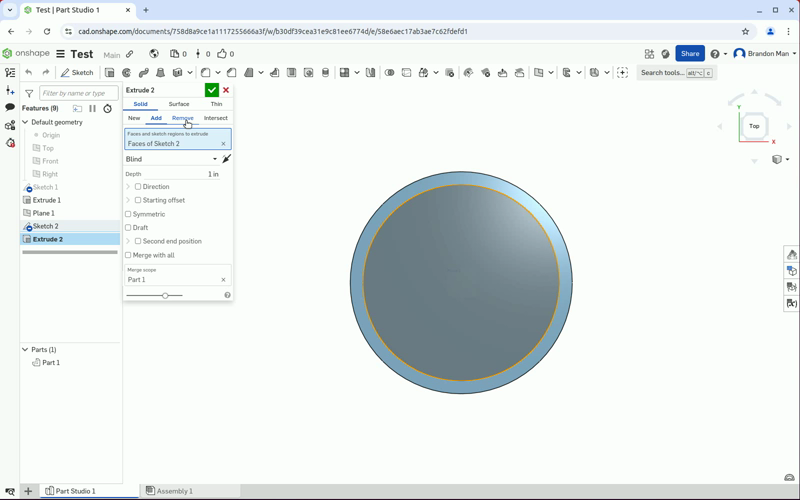
click(186, 120)
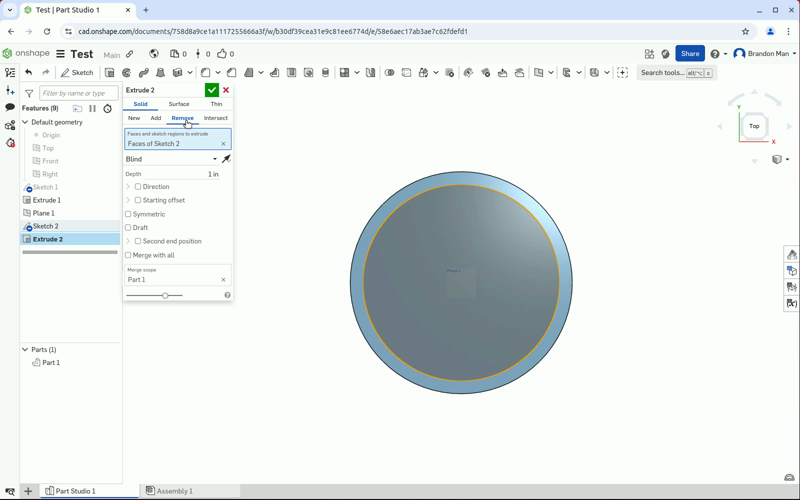
key(tab, 4)
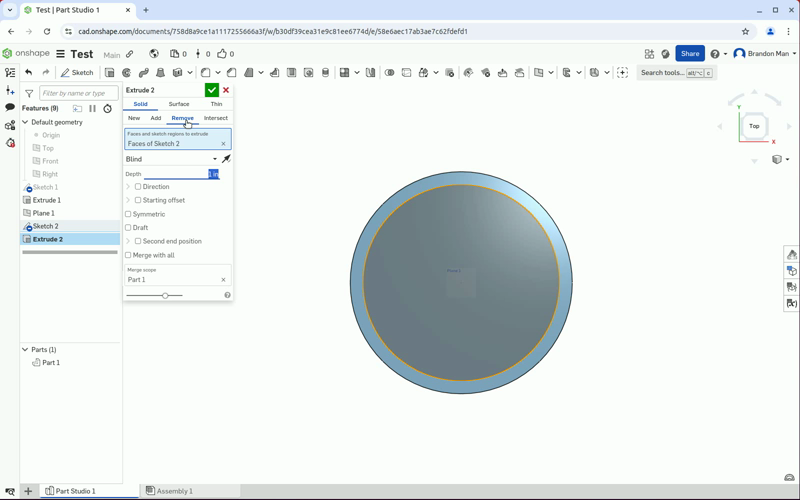
text(2.407)
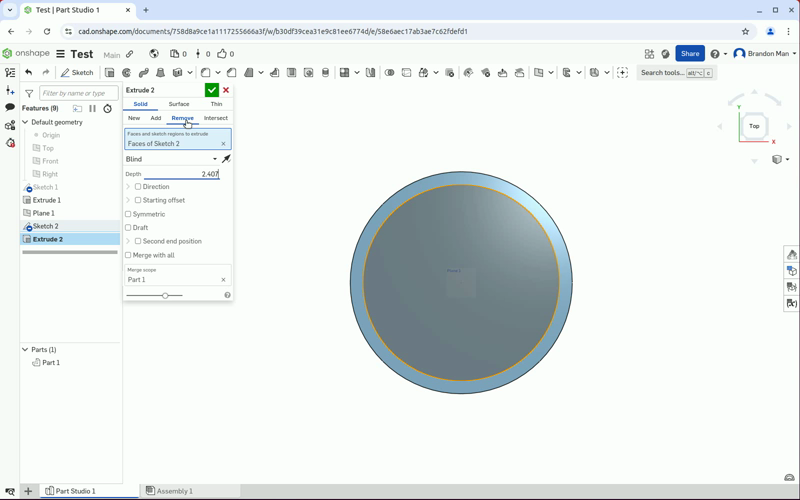
key(tab, 6)
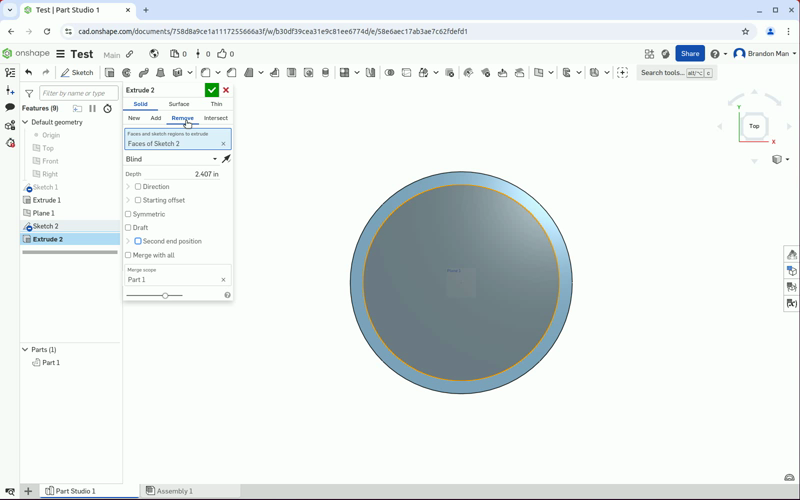
key(space)
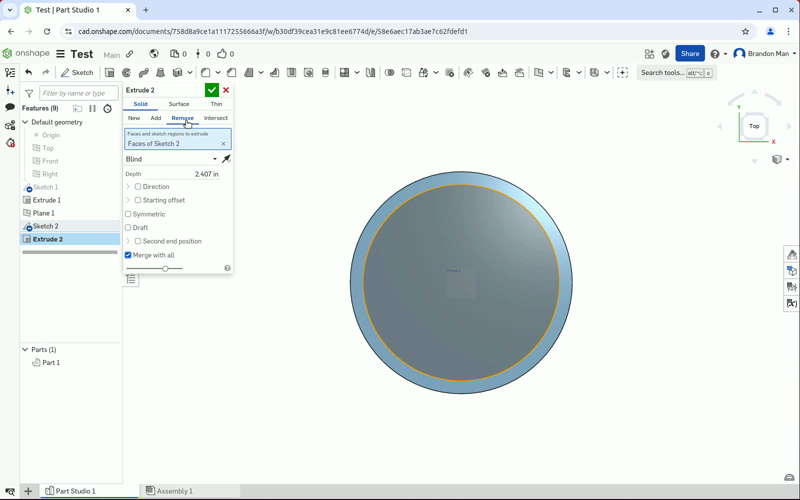
key(enter)
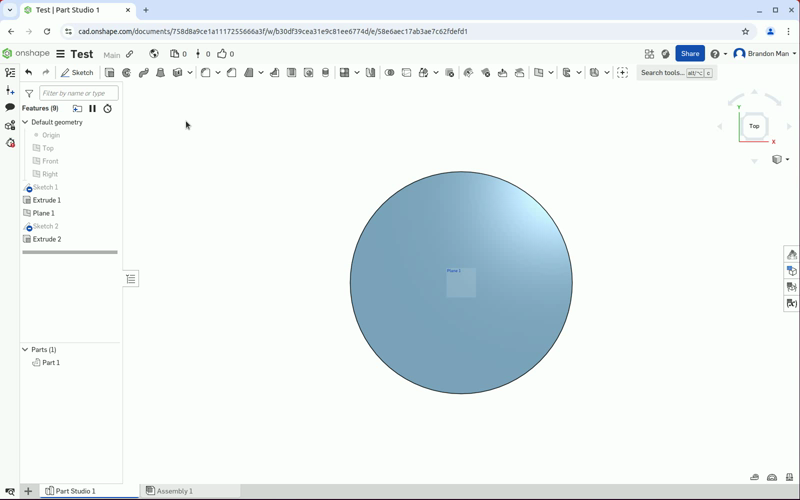
key(shift+h)
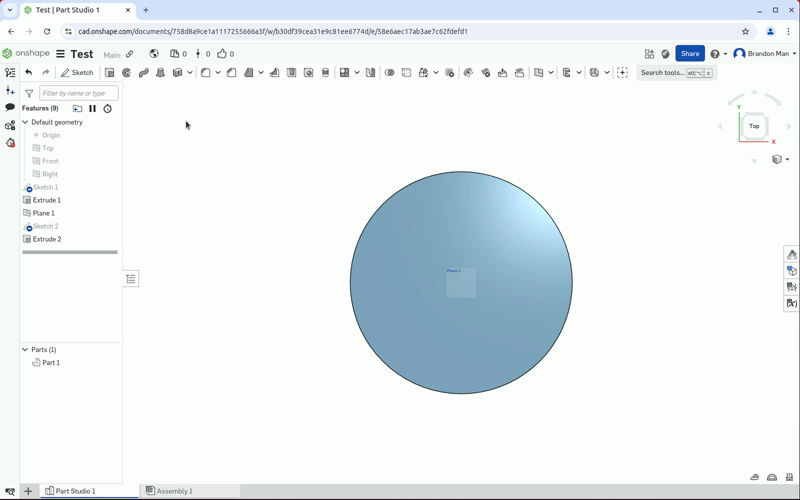
key(shift+h)
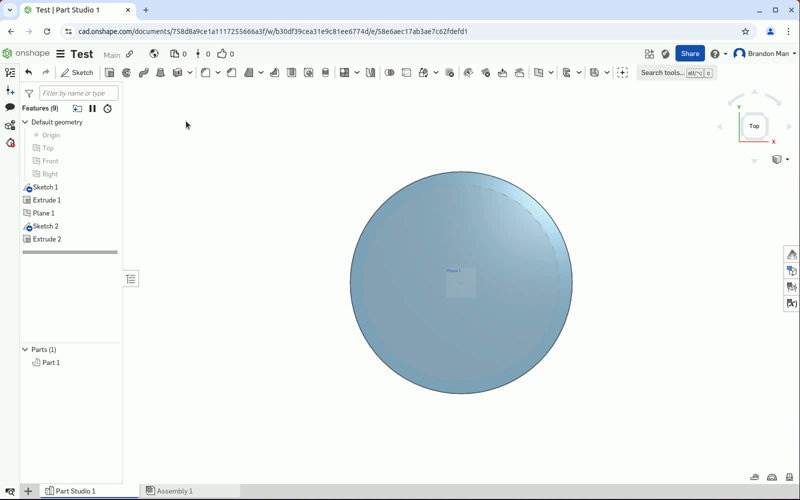
key(shift+7)
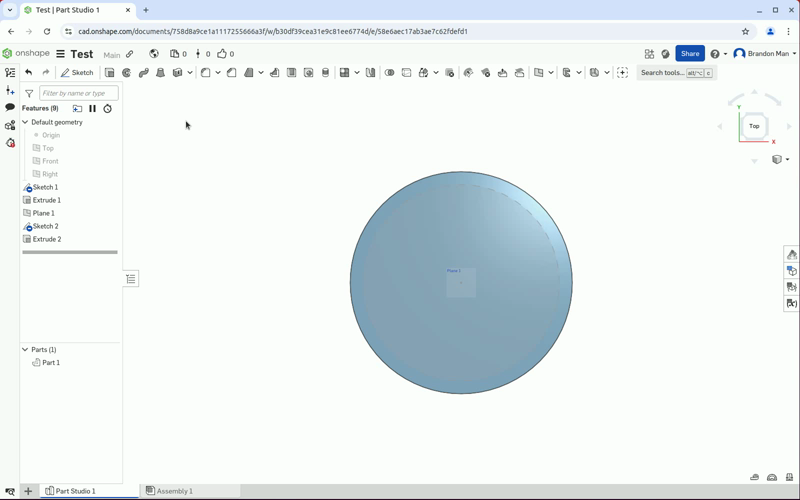
key(up, 3)
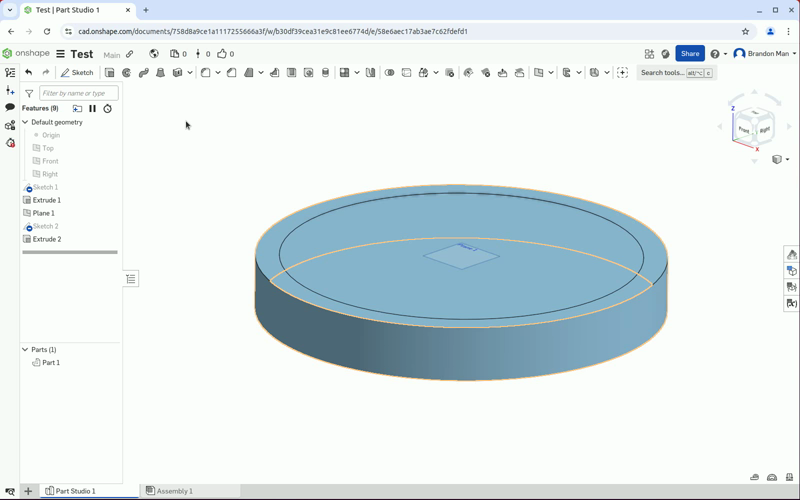
key(left, 3)
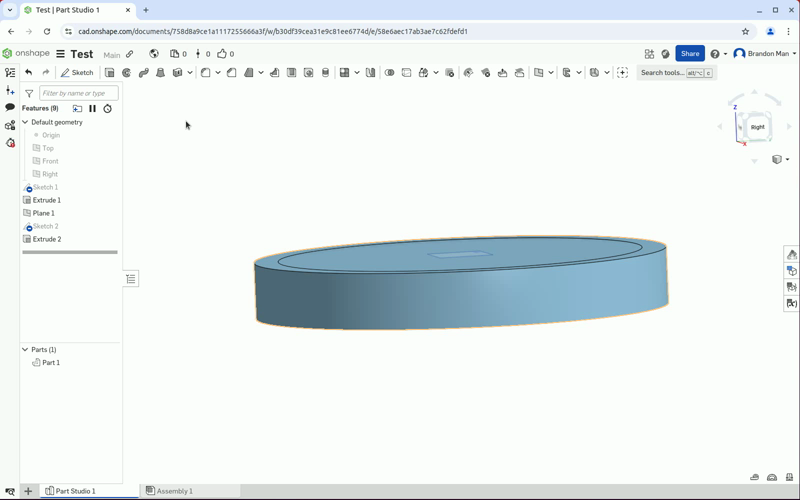
key(right, 3)
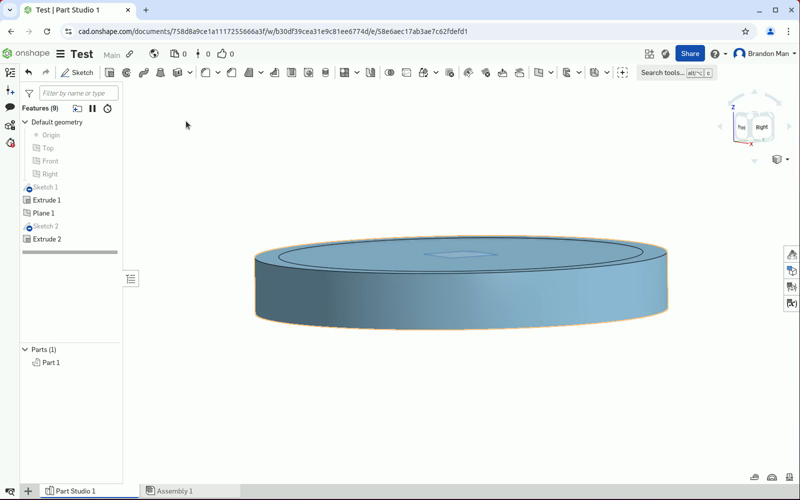
key(down, 3)
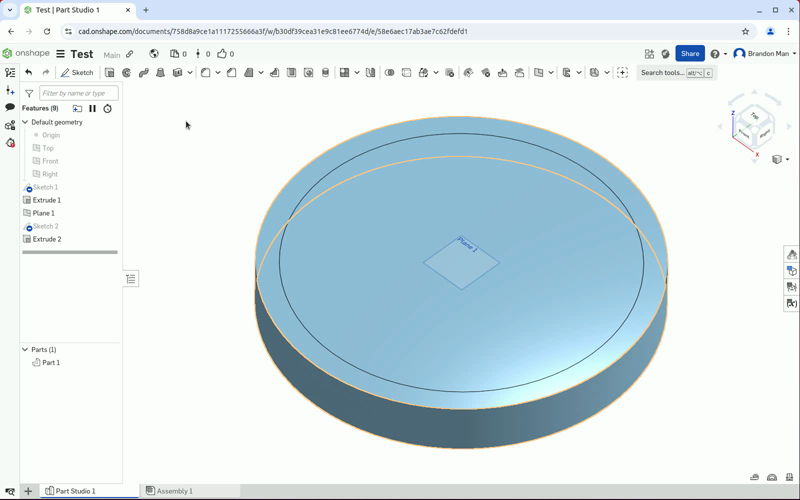
mouse_move(73, 189)
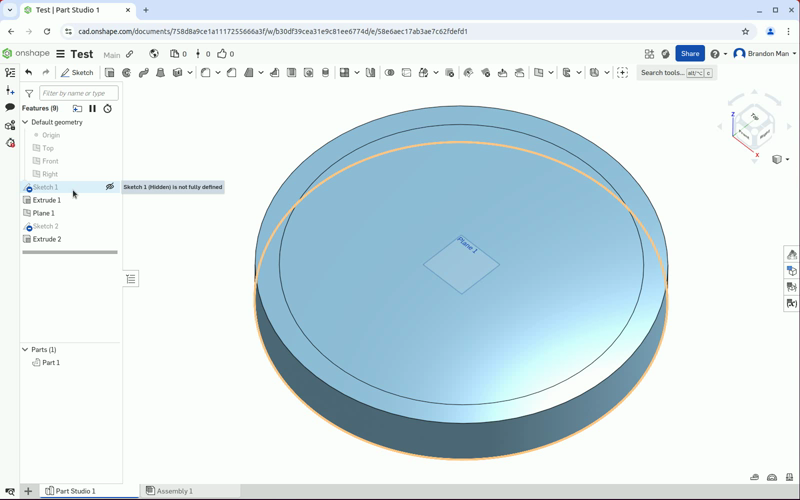
click(73, 189)